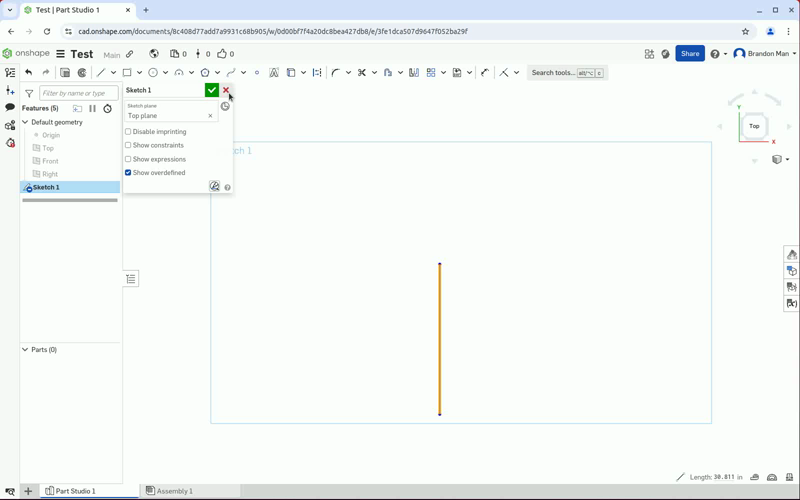
key(shift+h)
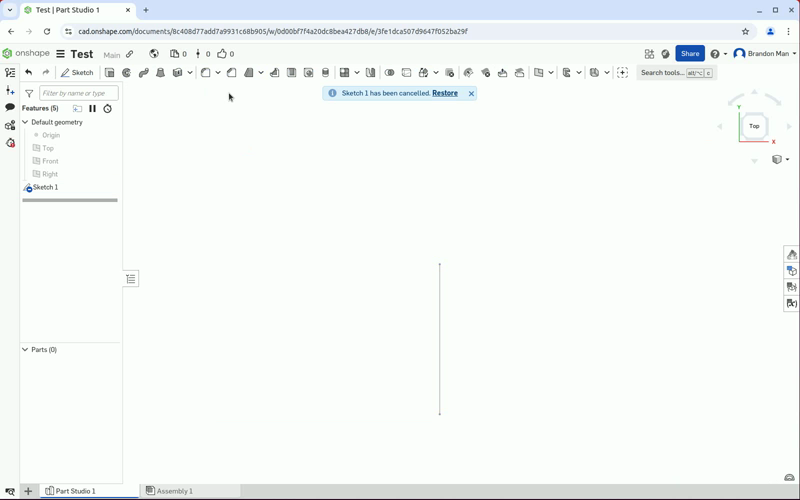
key(shift+s)
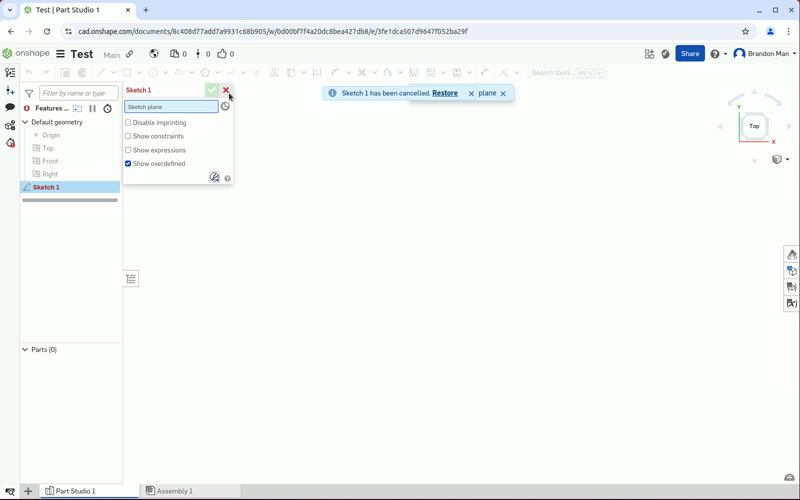
mouse_move(73, 150)
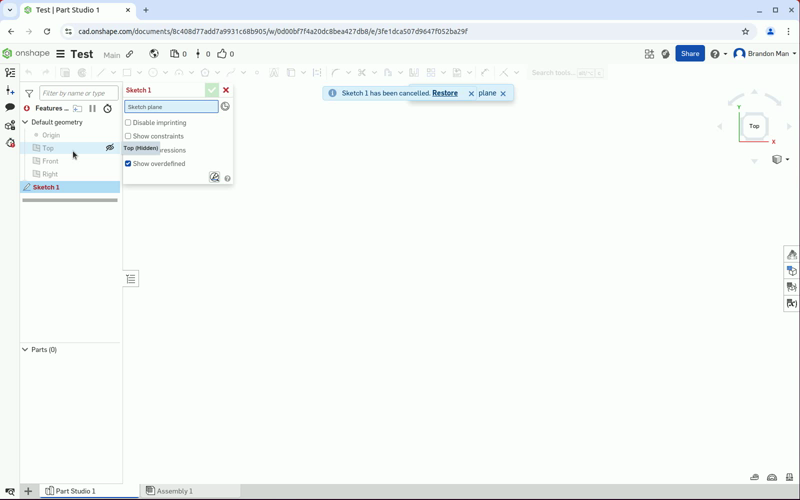
click(73, 150)
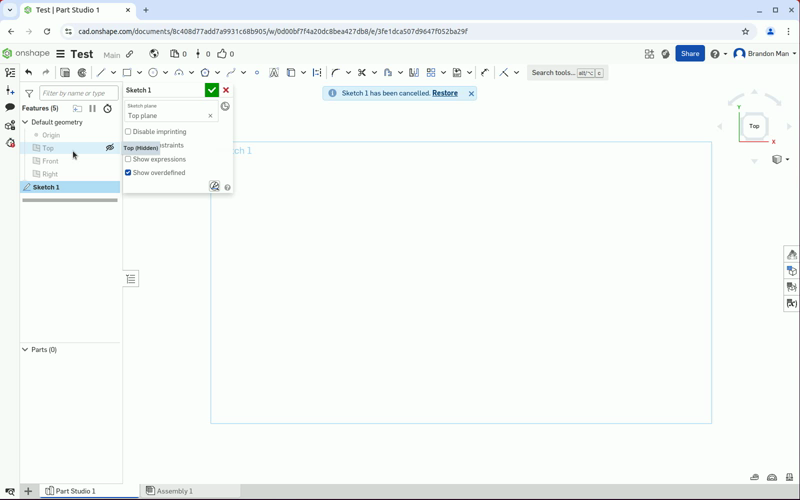
mouse_move(73, 352)
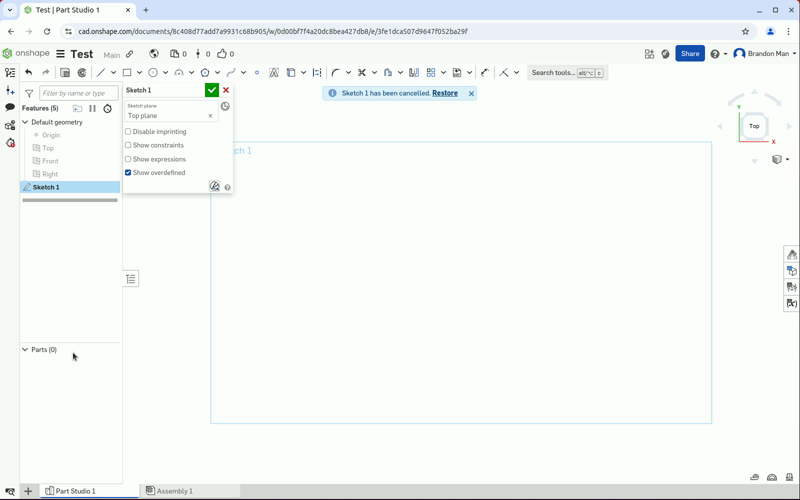
key(y)
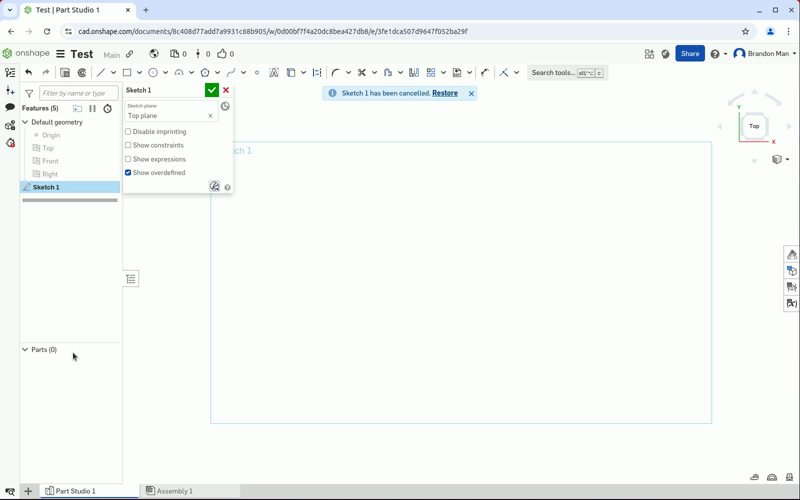
key(c)
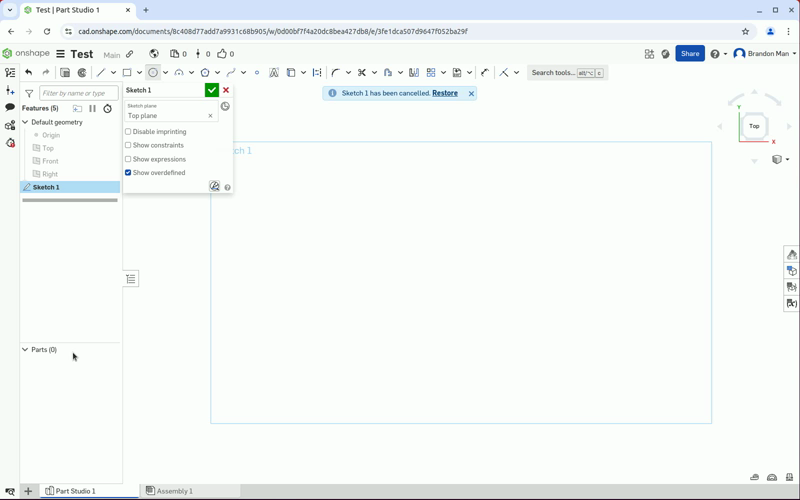
key_down(shift)
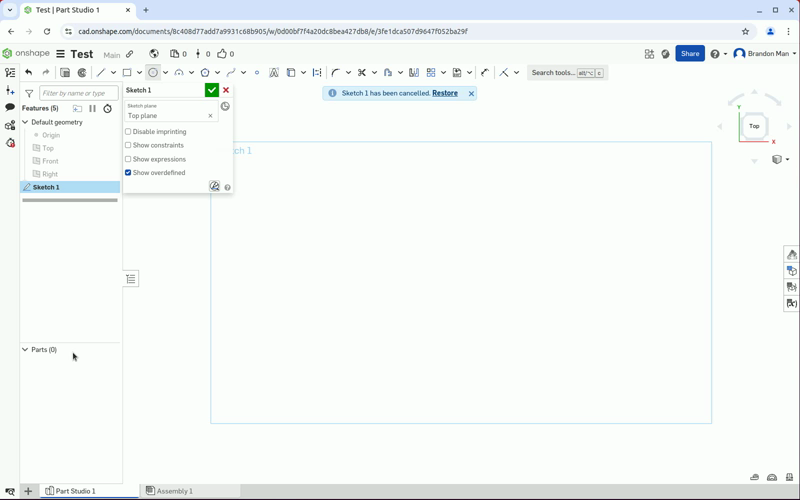
mouse_move(460, 282)
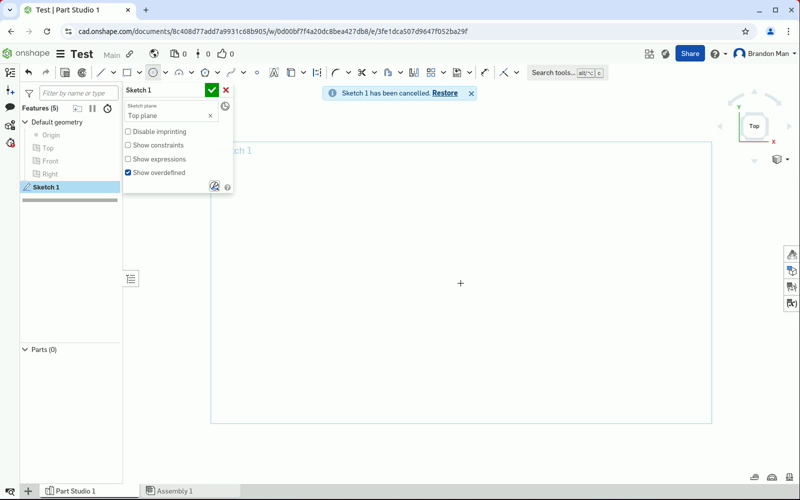
click(460, 282)
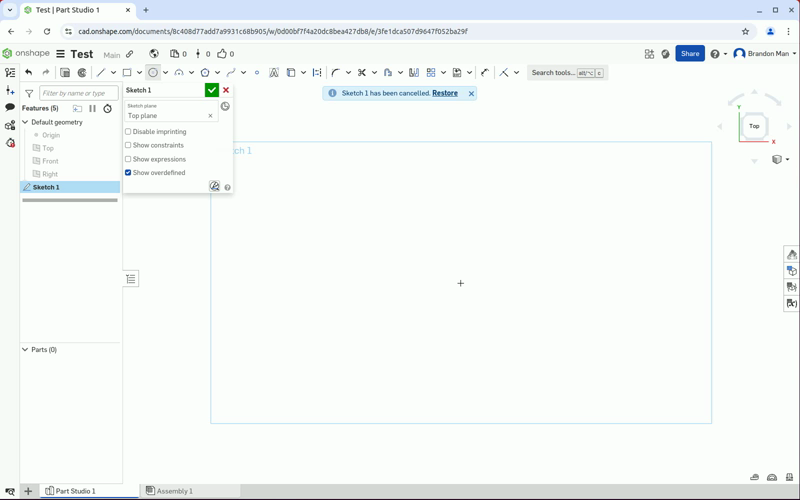
key_up(shift)
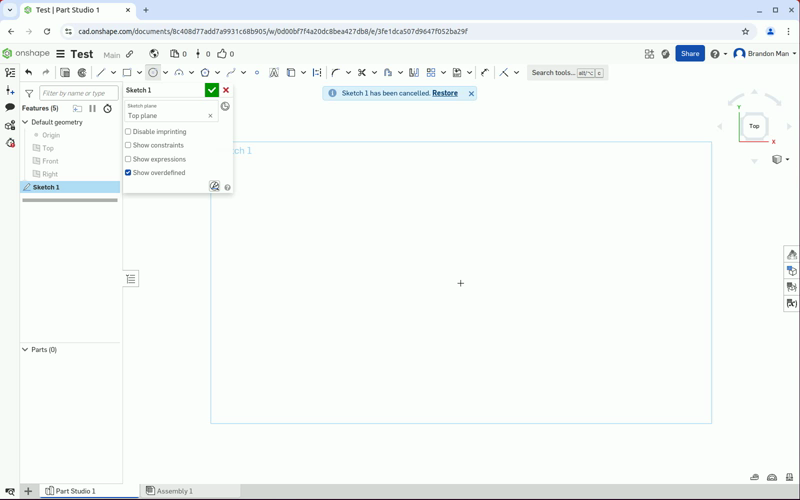
mouse_move(533, 282)
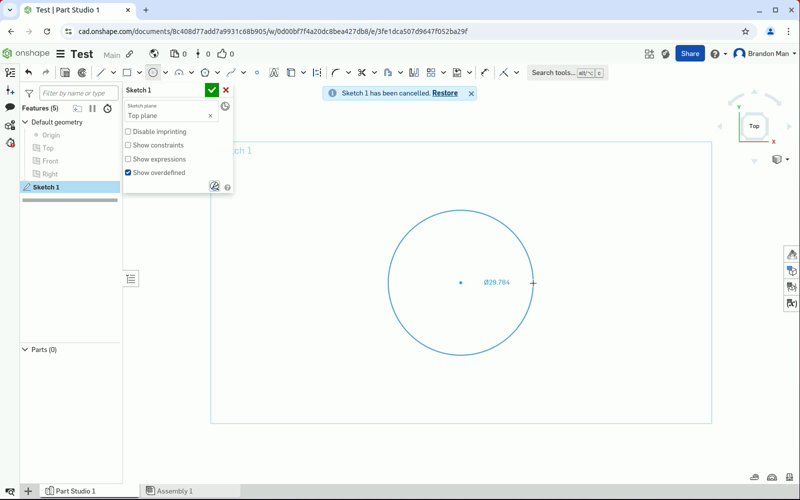
click(533, 282)
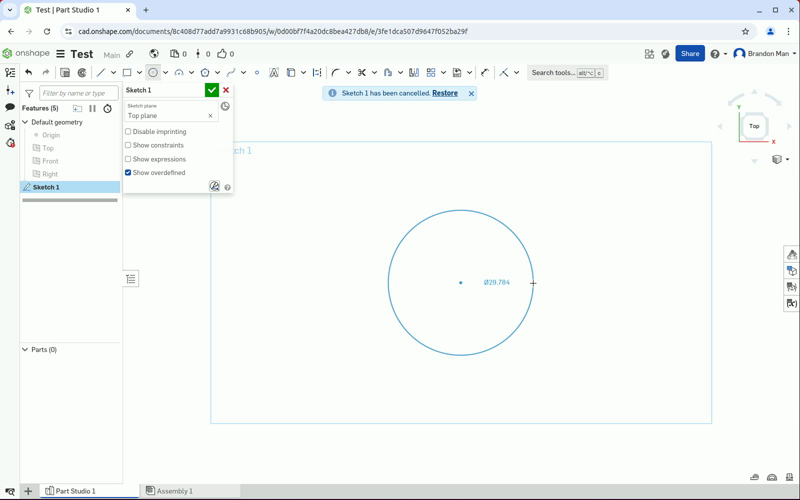
key(esc)
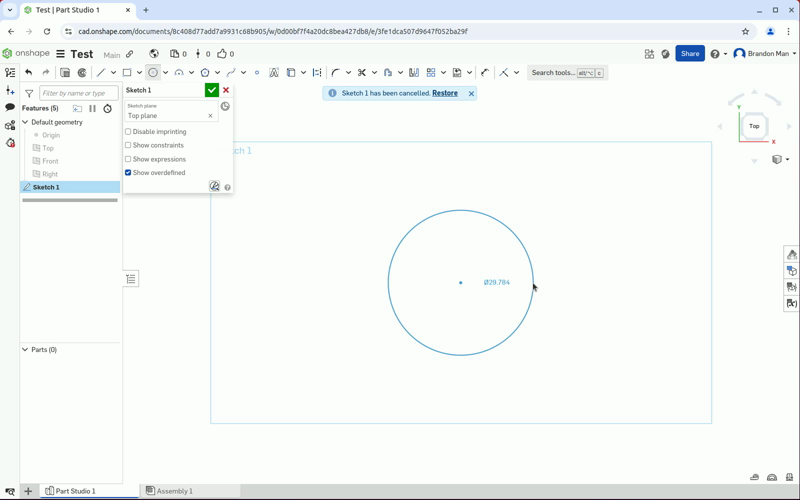
mouse_move(492, 296)
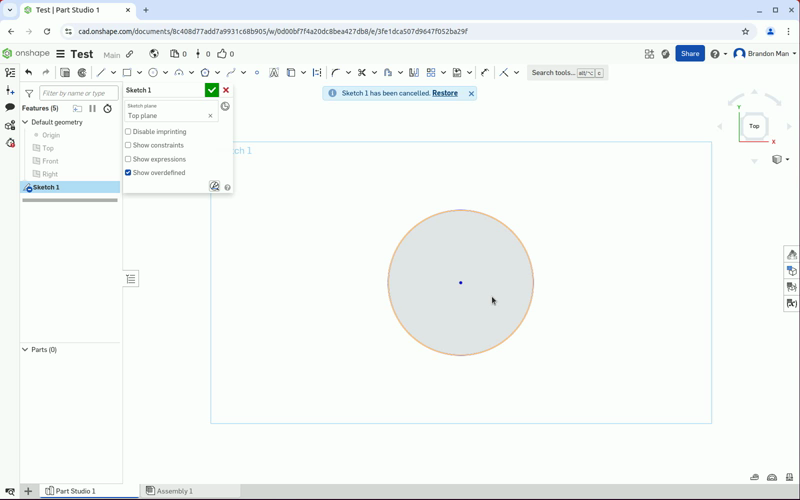
click(492, 296)
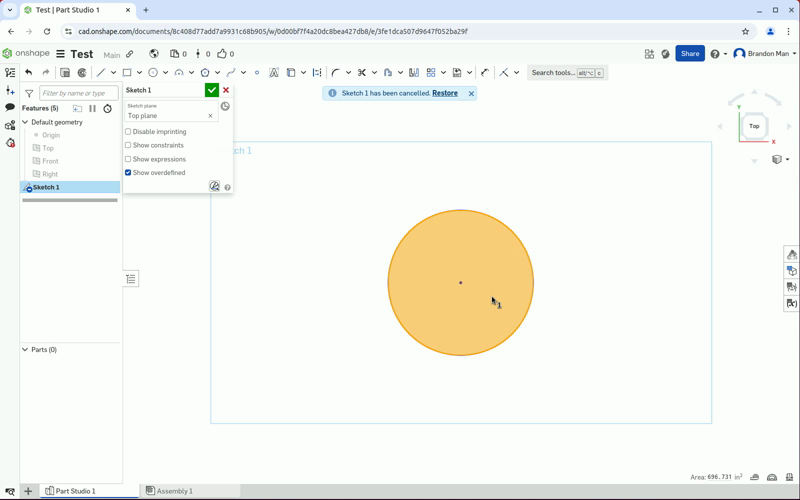
mouse_move(73, 352)
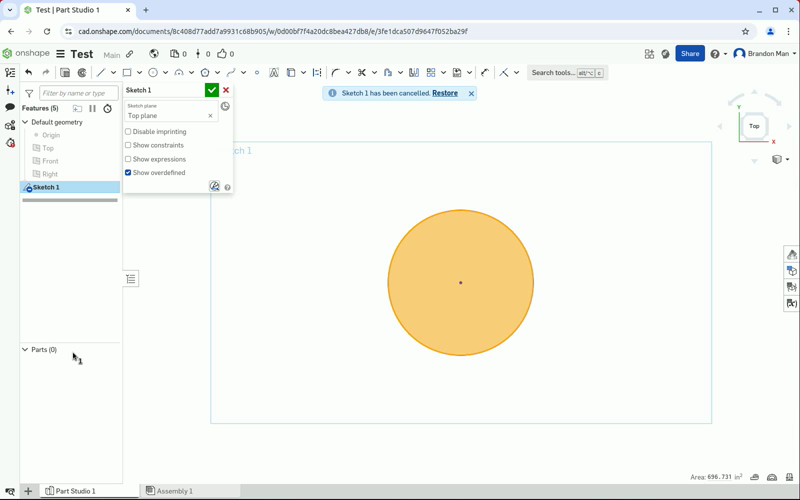
key(shift+y)
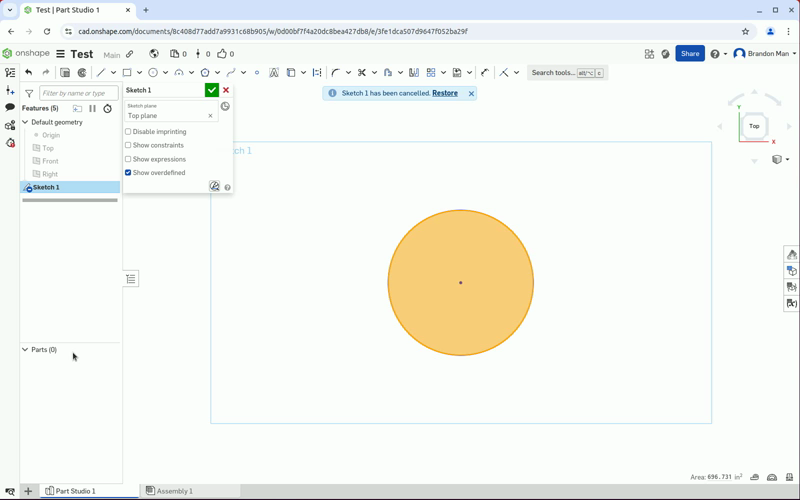
key(shift+e)
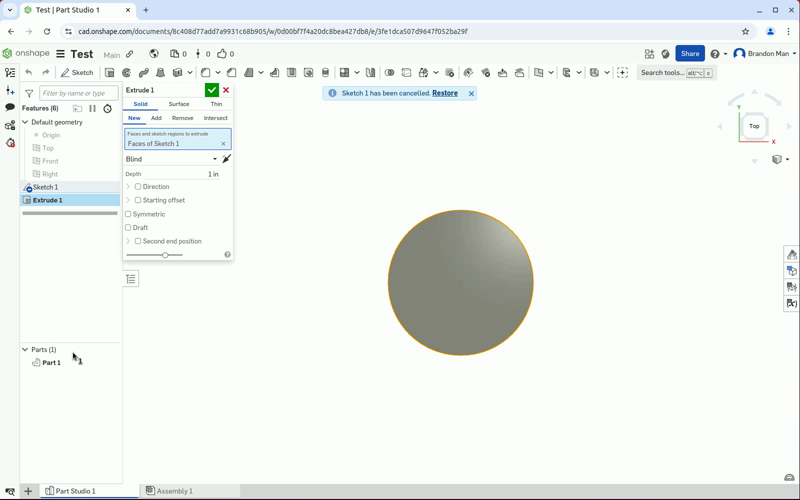
mouse_move(143, 106)
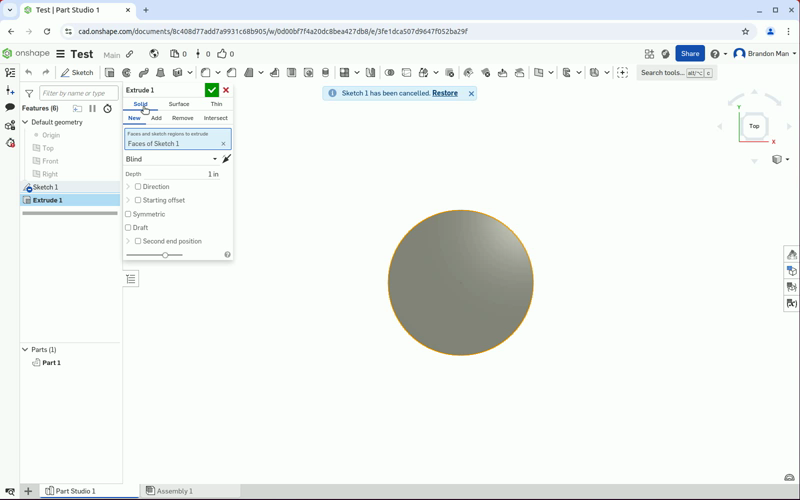
click(143, 106)
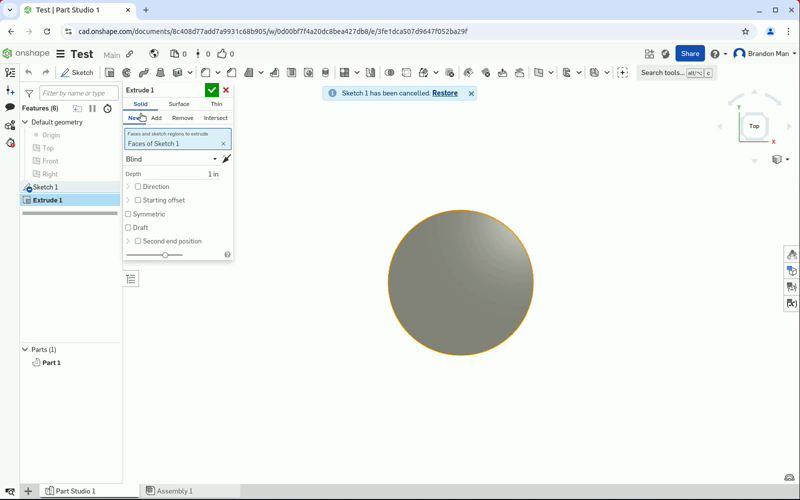
mouse_move(137, 120)
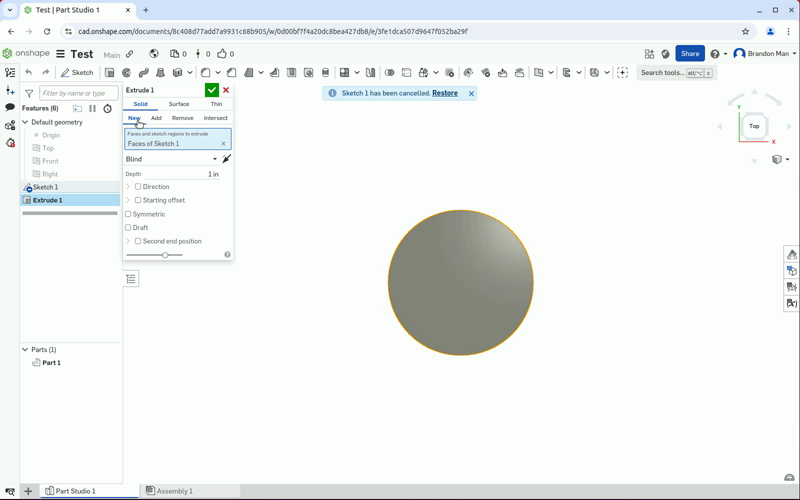
click(137, 120)
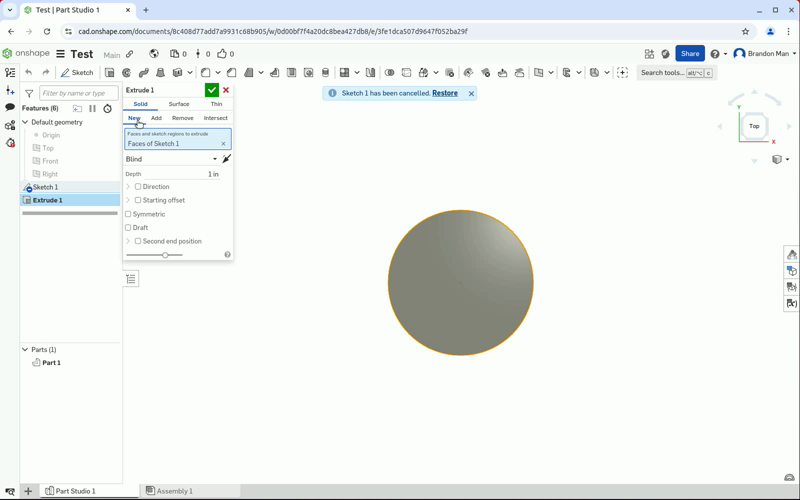
key(tab, 4)
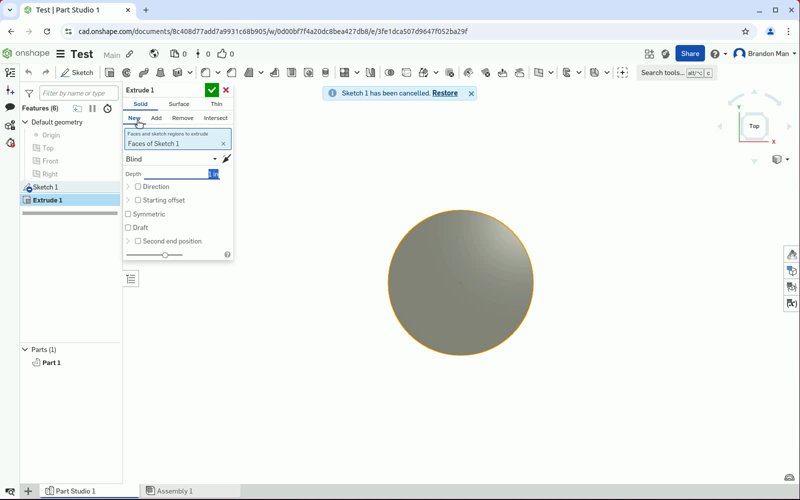
text(8.184)
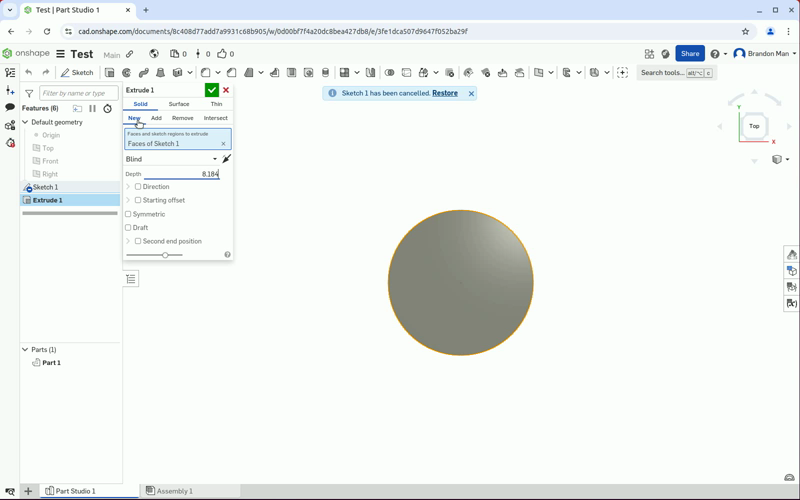
key(enter)
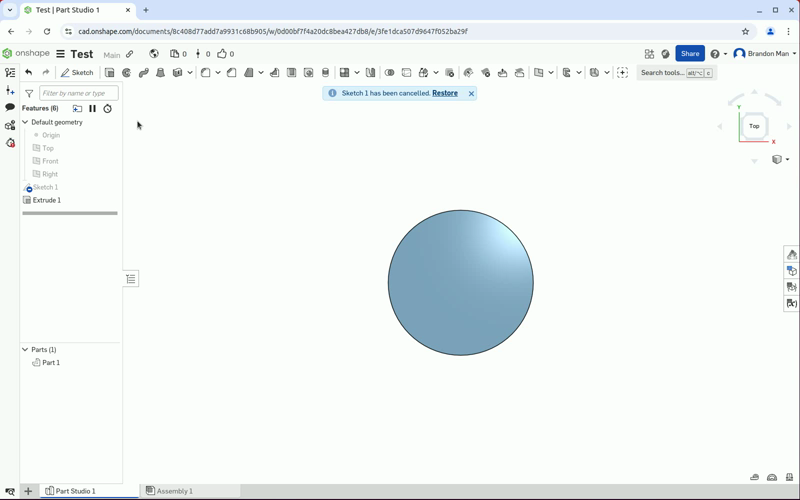
key(shift+h)
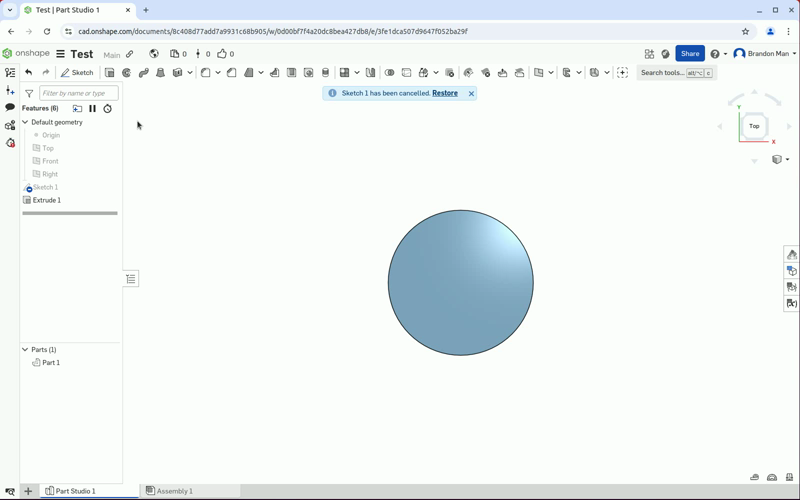
key(shift+h)
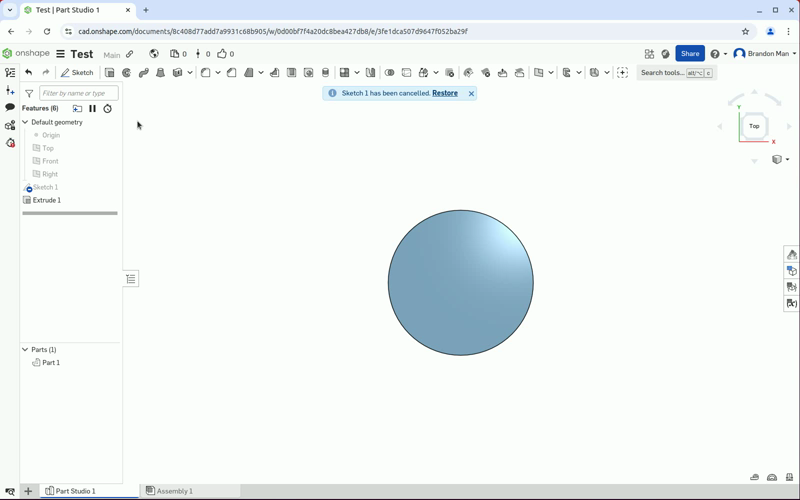
mouse_move(73, 189)
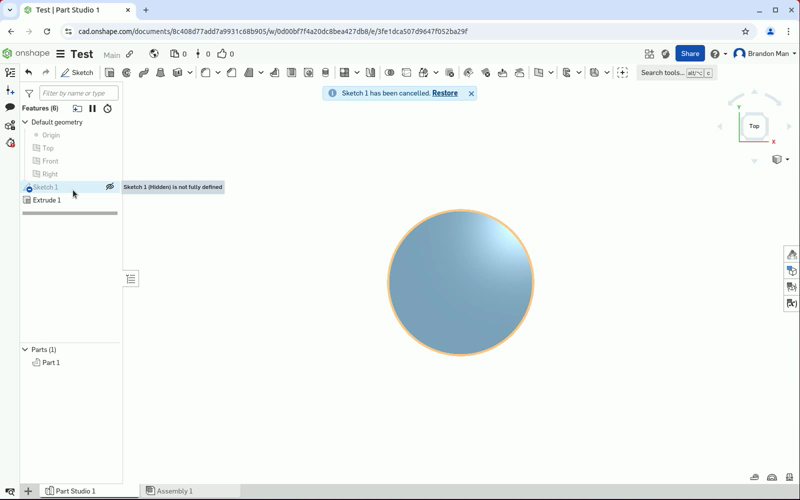
click(73, 189)
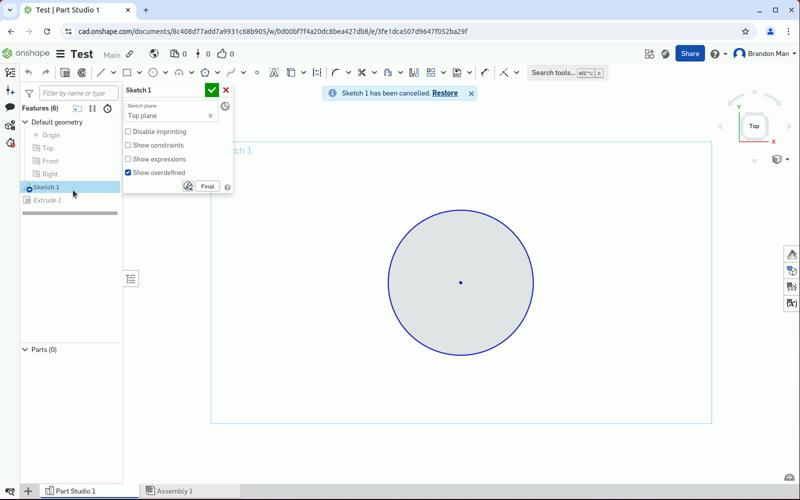
mouse_move(229, 92)
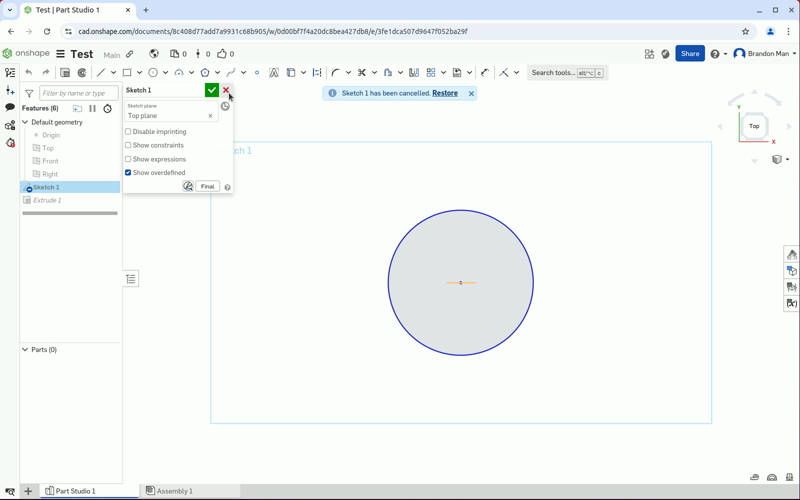
click(229, 92)
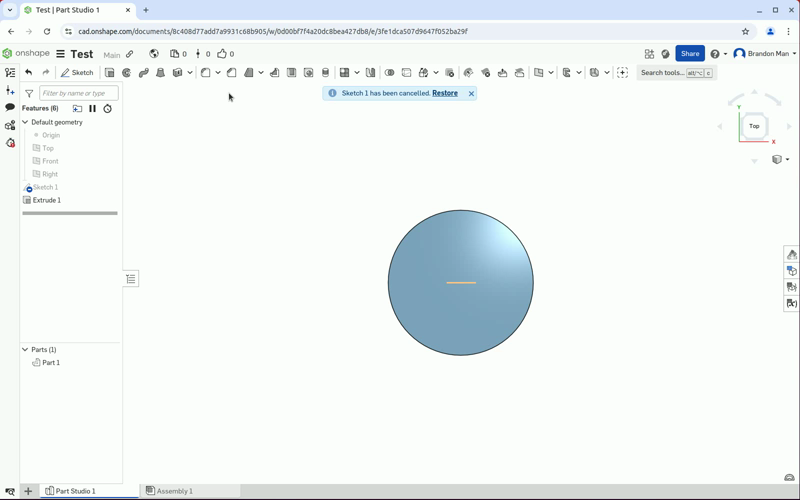
mouse_move(541, 75)
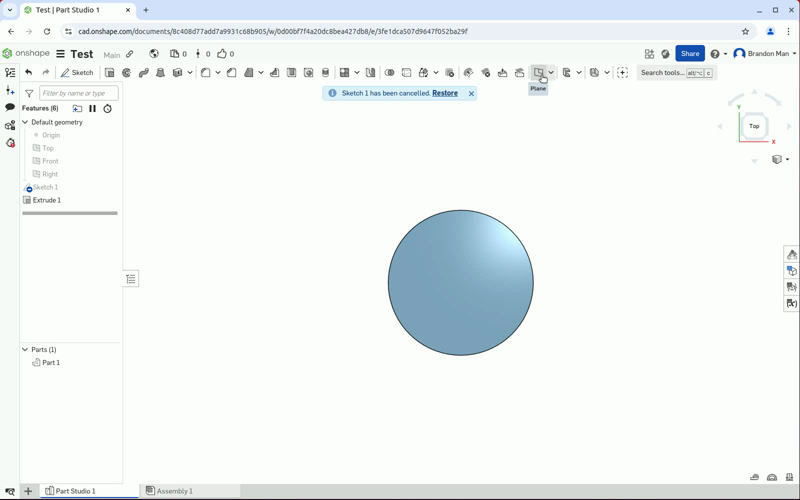
click(541, 75)
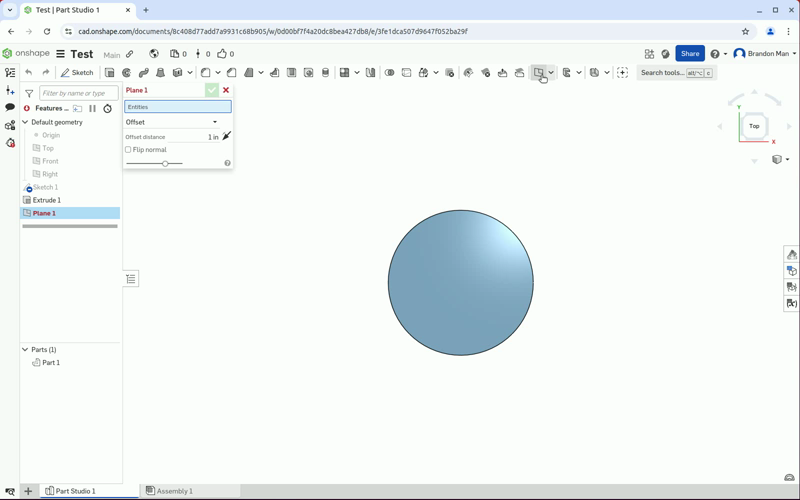
mouse_move(73, 150)
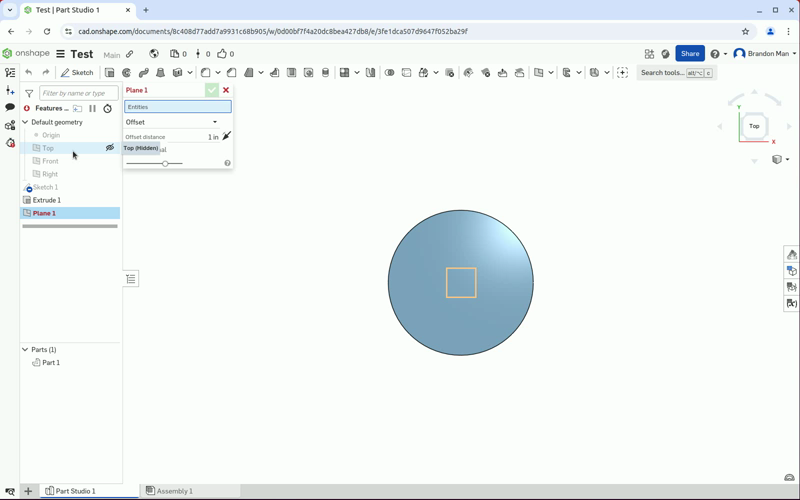
click(73, 150)
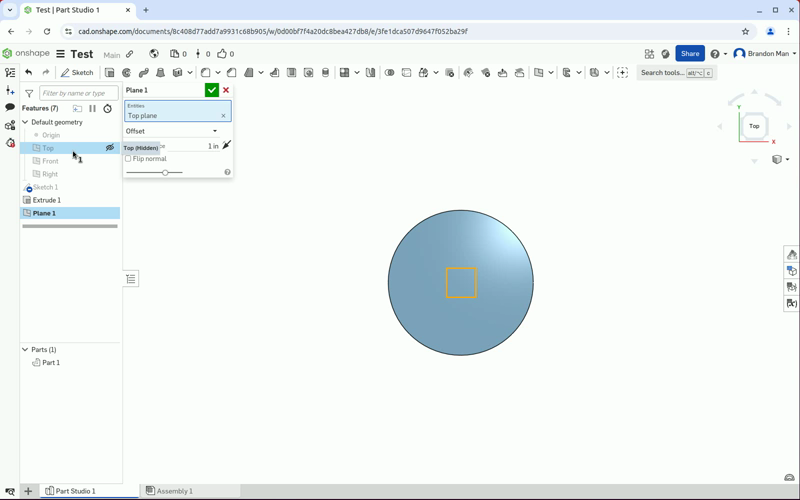
key(tab, 2)
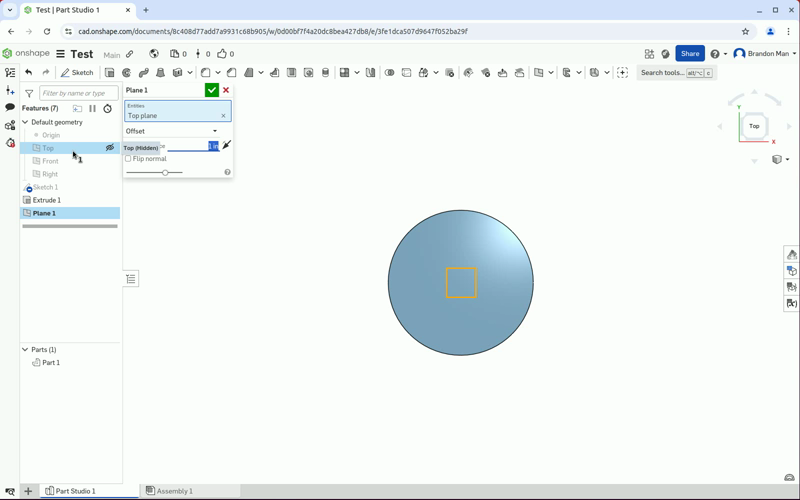
text(8.196)
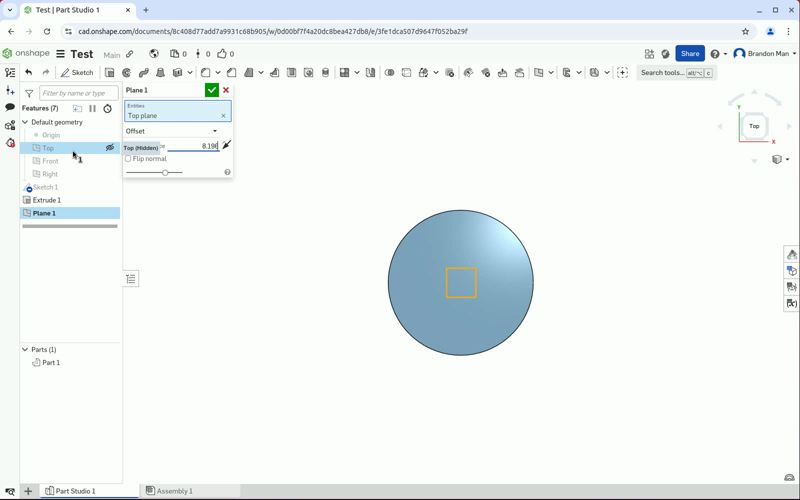
key(enter, 2)
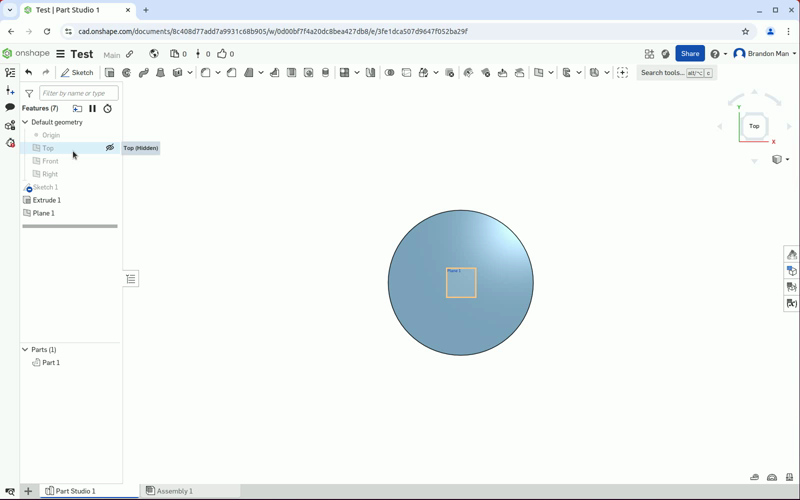
key(shift+s)
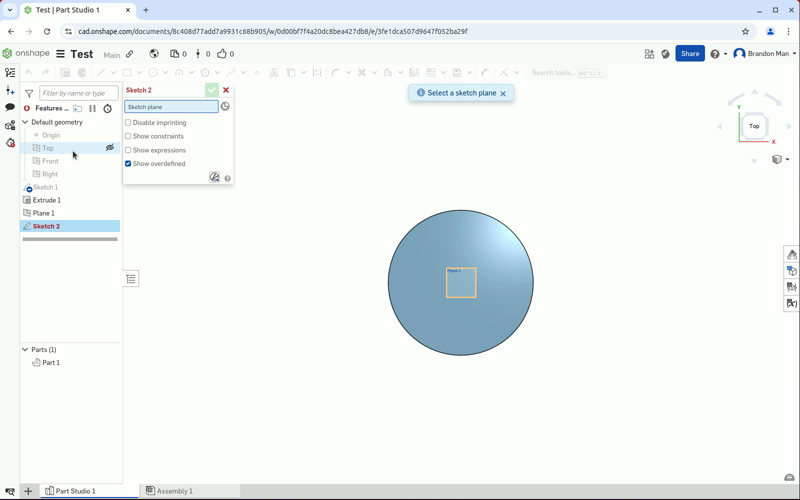
mouse_move(73, 215)
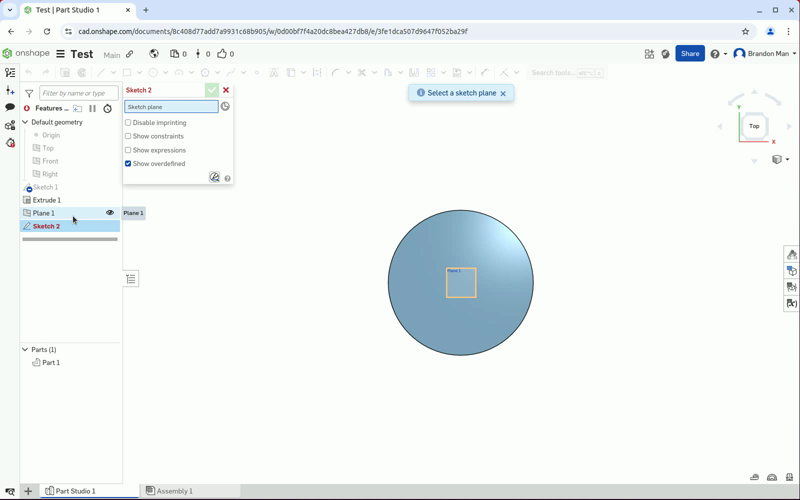
click(73, 215)
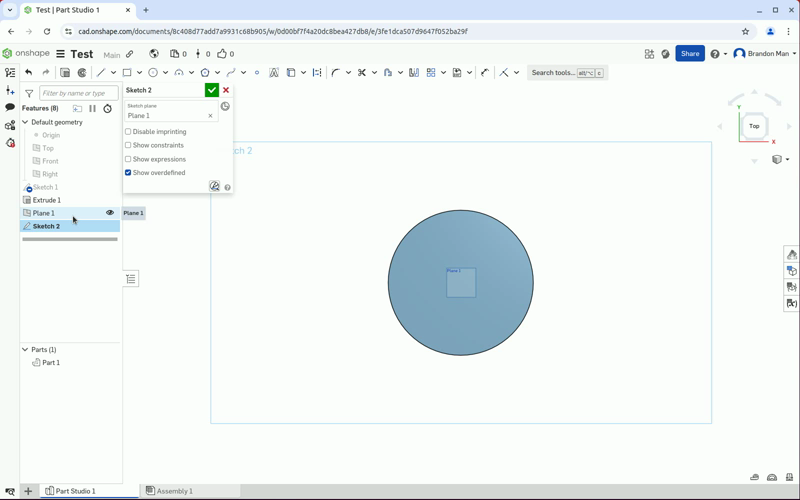
mouse_move(73, 352)
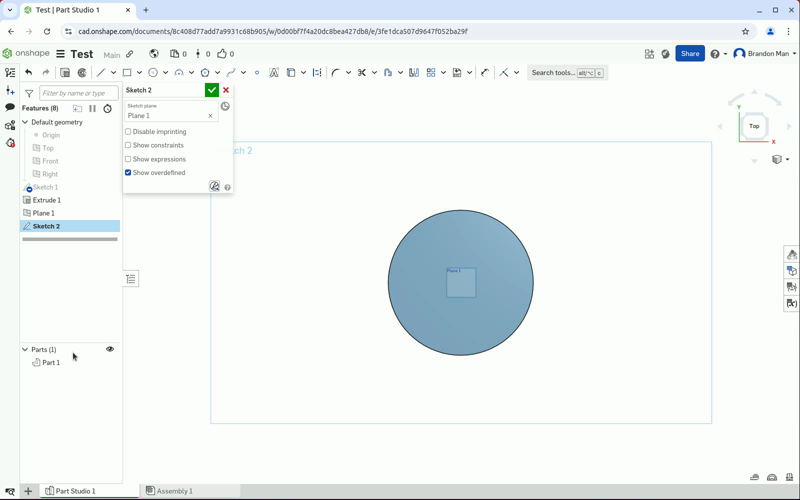
key(y)
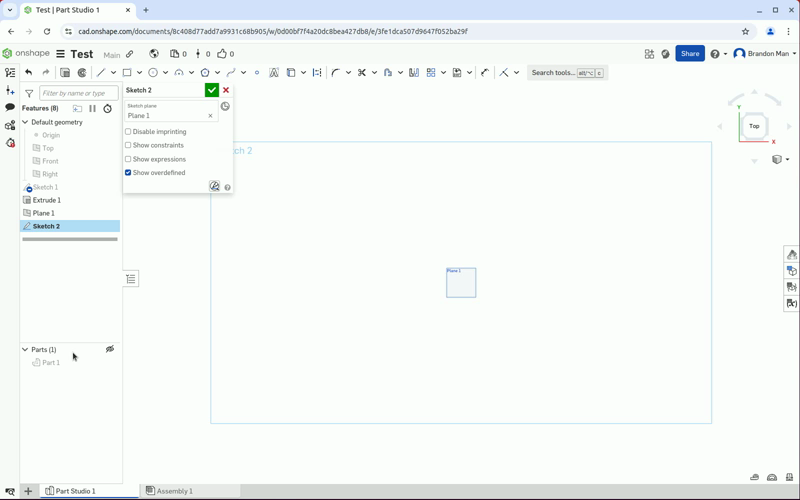
key(c)
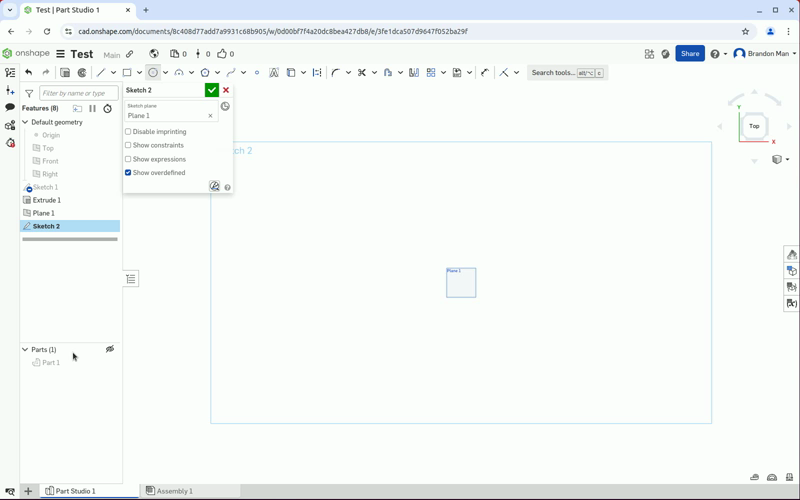
key_down(shift)
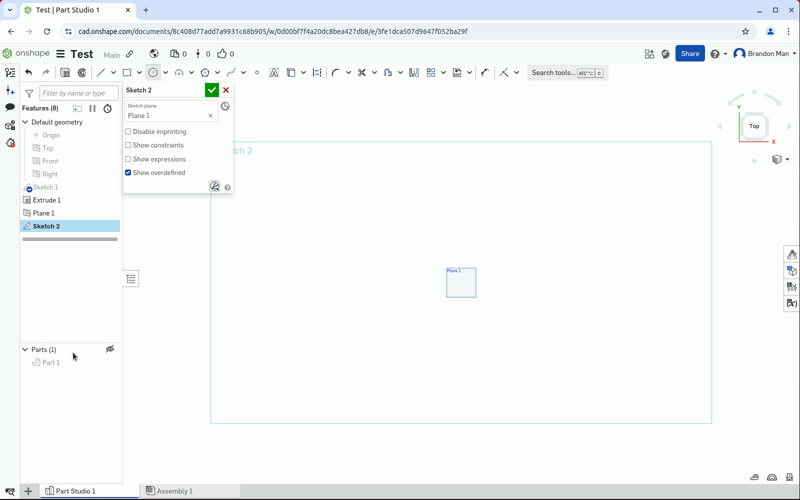
mouse_move(460, 282)
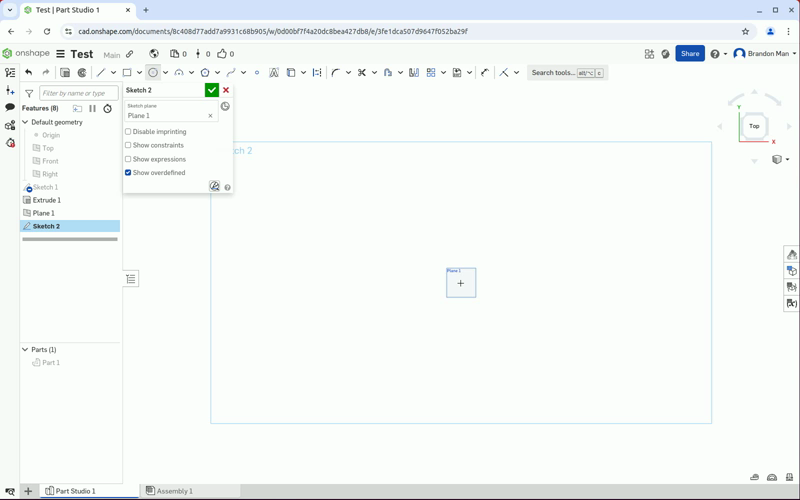
click(460, 282)
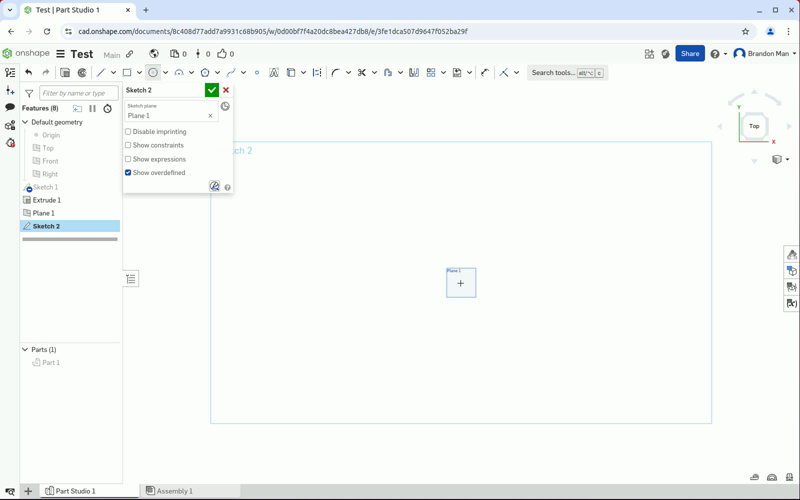
key_up(shift)
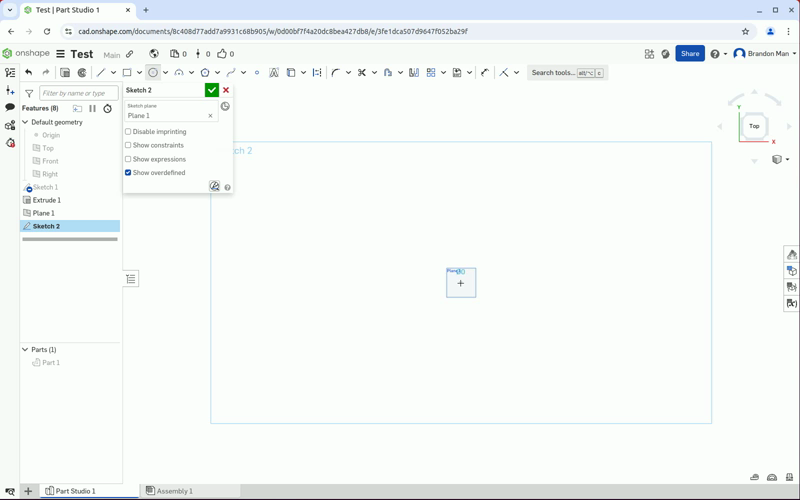
mouse_move(511, 282)
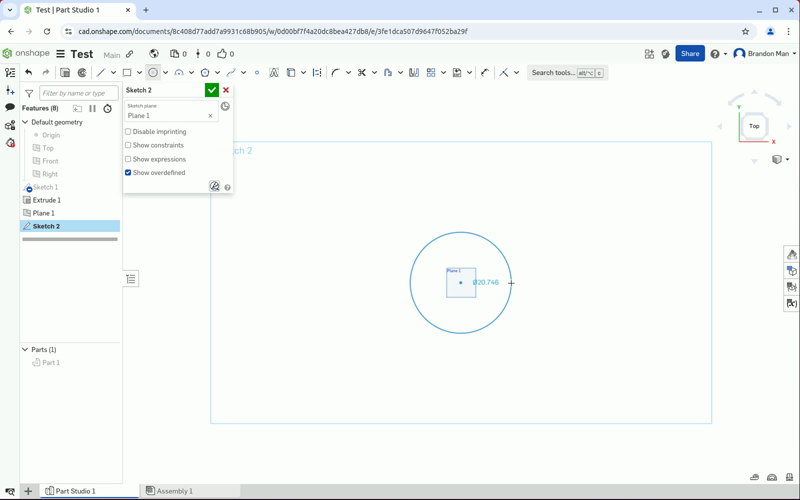
click(511, 282)
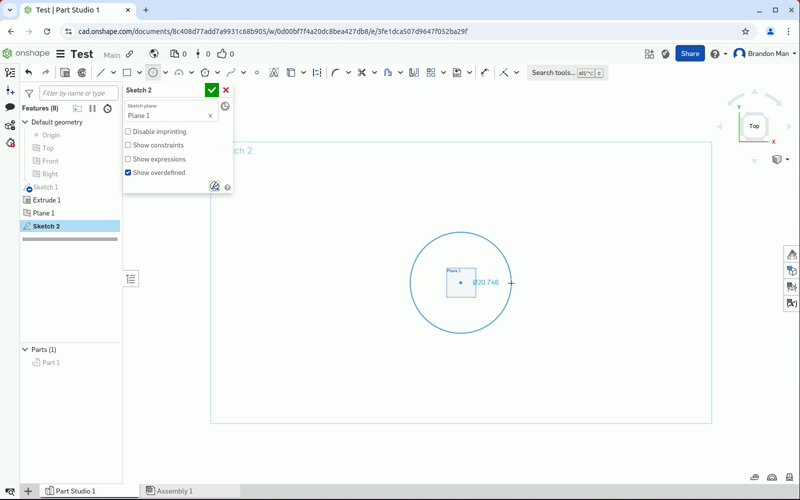
key(esc)
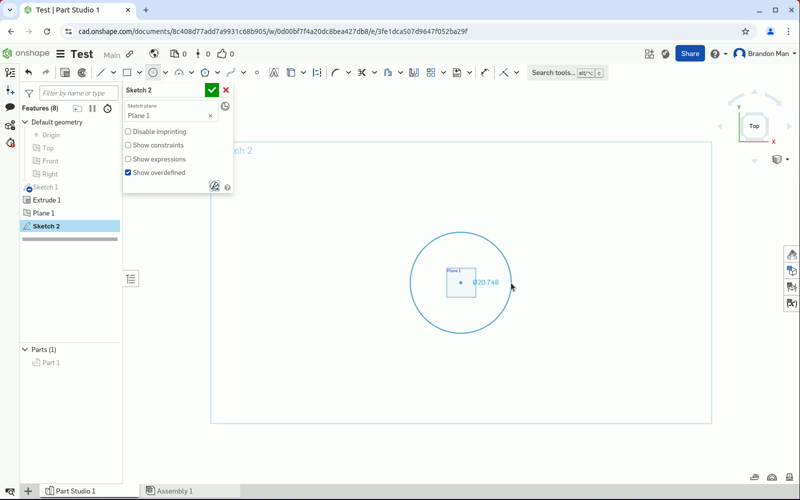
mouse_move(432, 309)
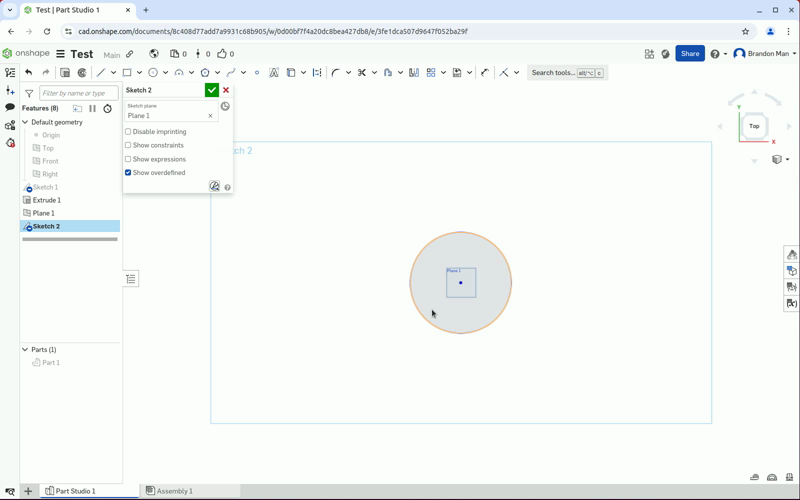
click(432, 309)
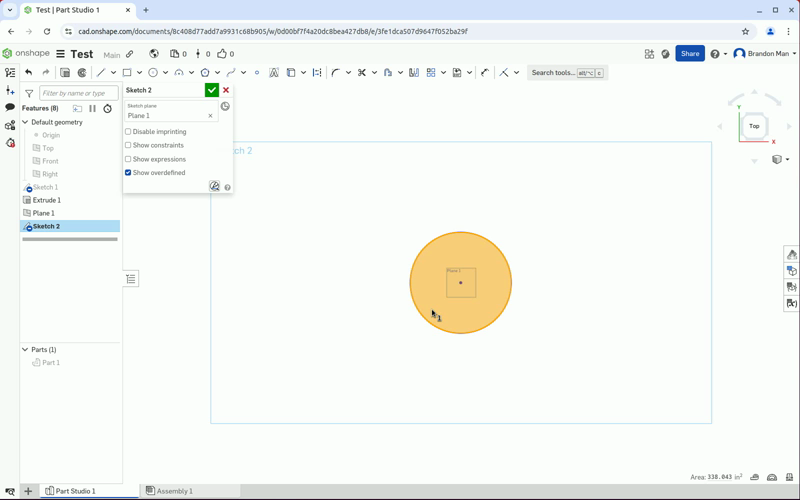
mouse_move(73, 352)
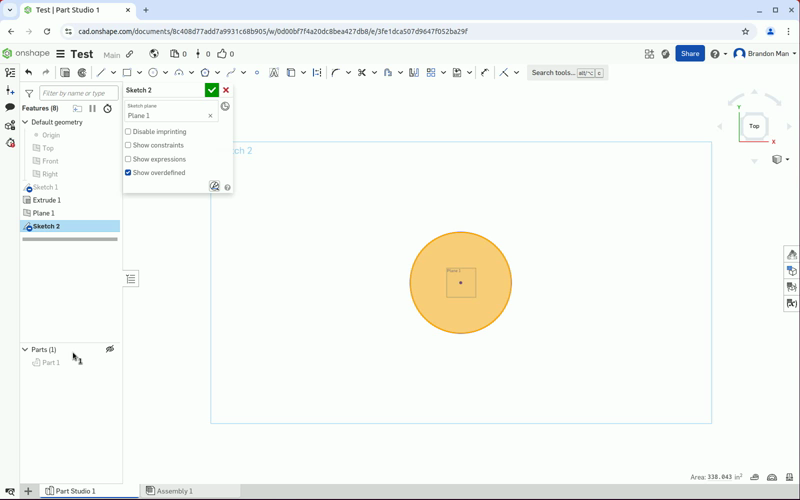
key(shift+y)
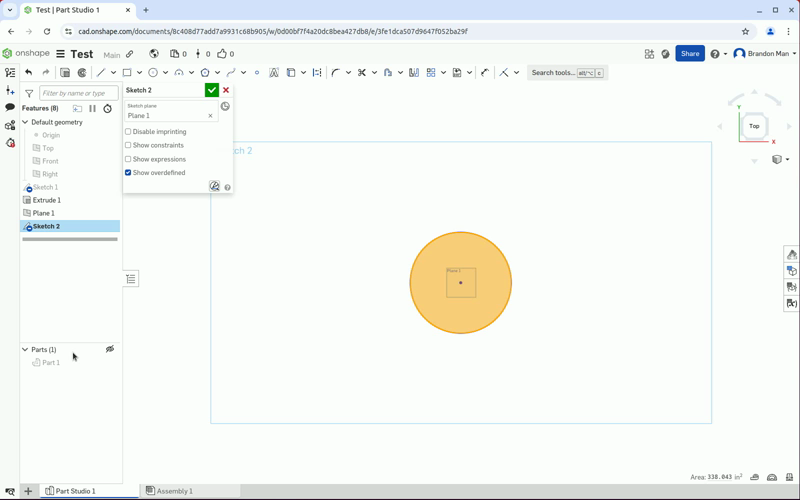
key(shift+e)
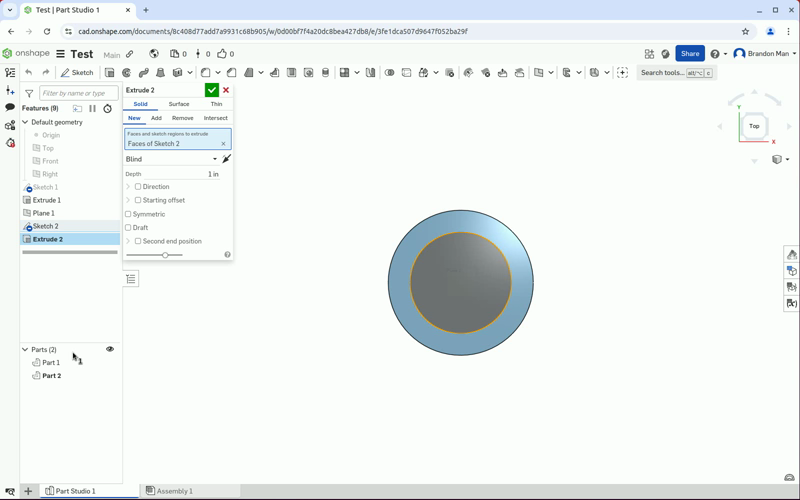
mouse_move(143, 106)
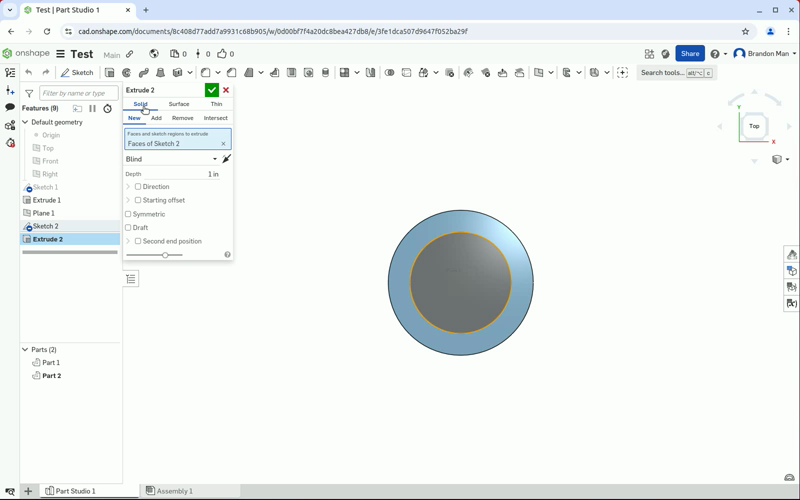
click(143, 106)
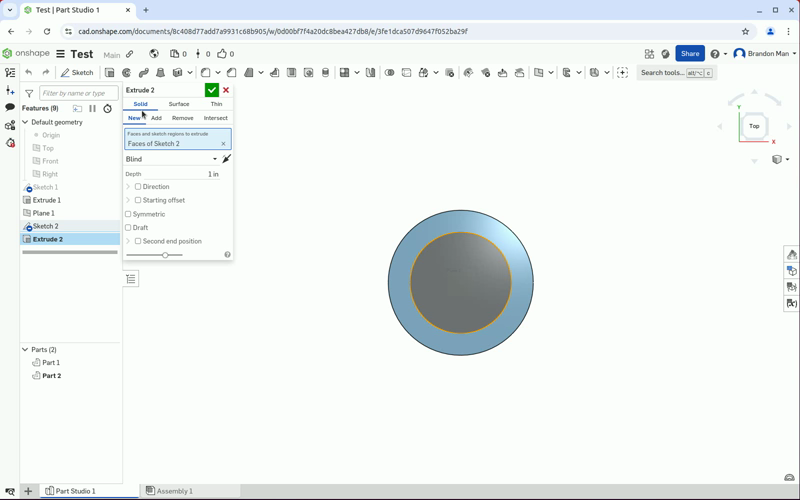
mouse_move(137, 120)
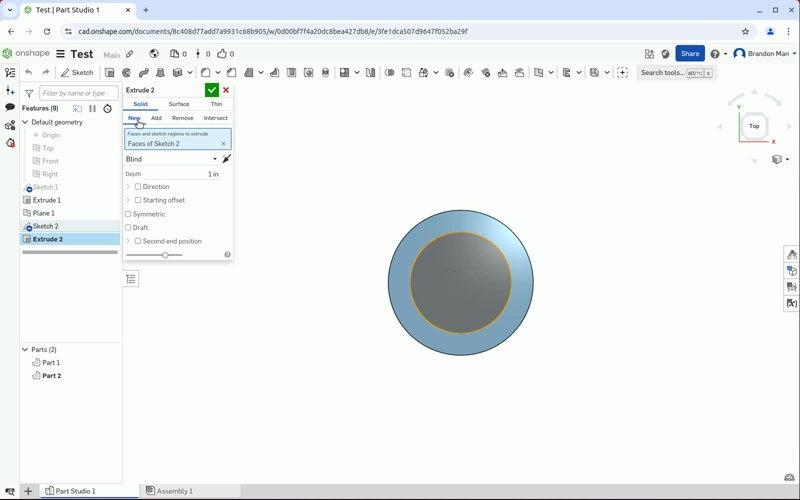
click(137, 120)
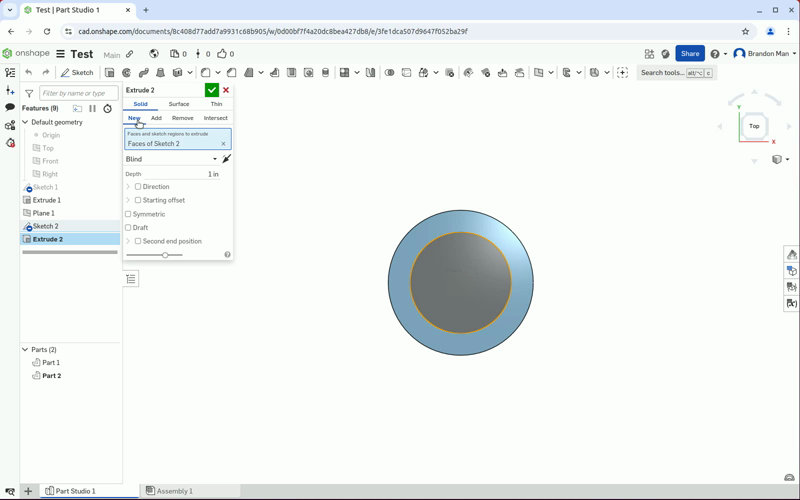
key(tab, 4)
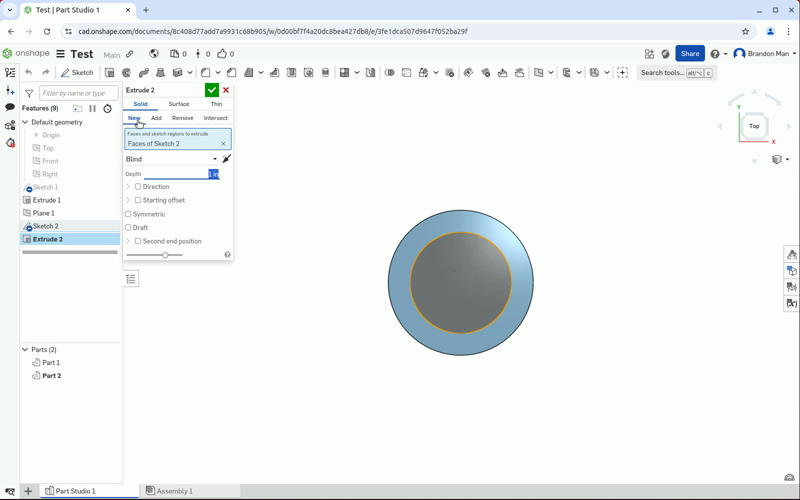
text(11.554)
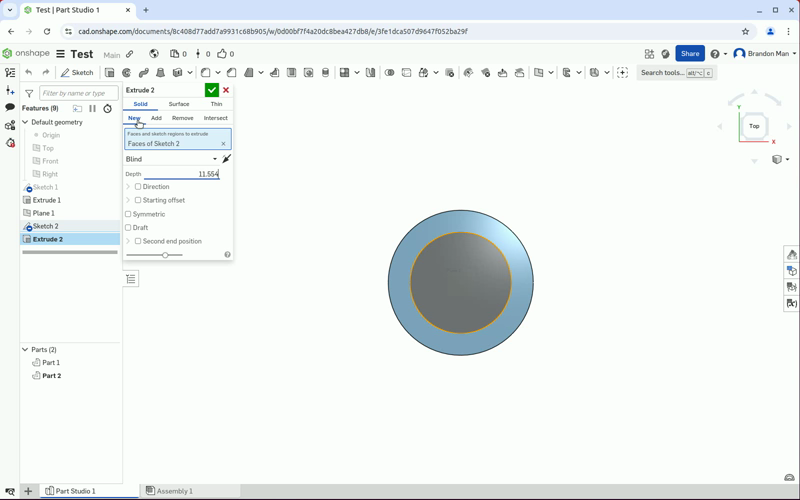
key(enter)
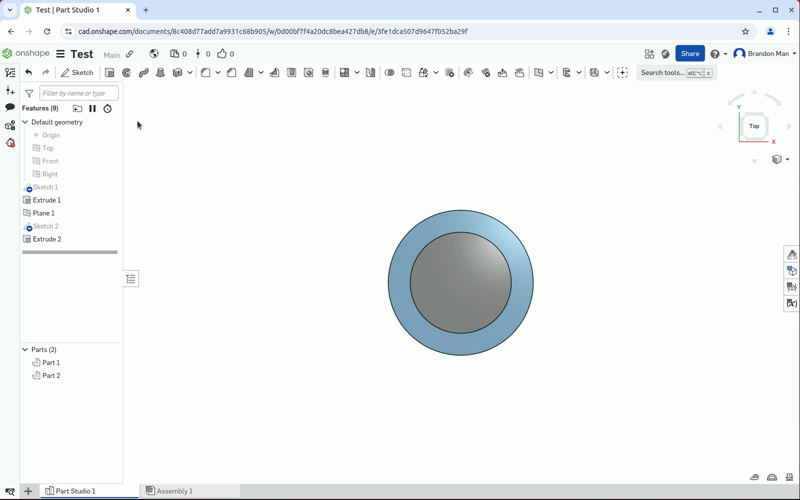
key(shift+h)
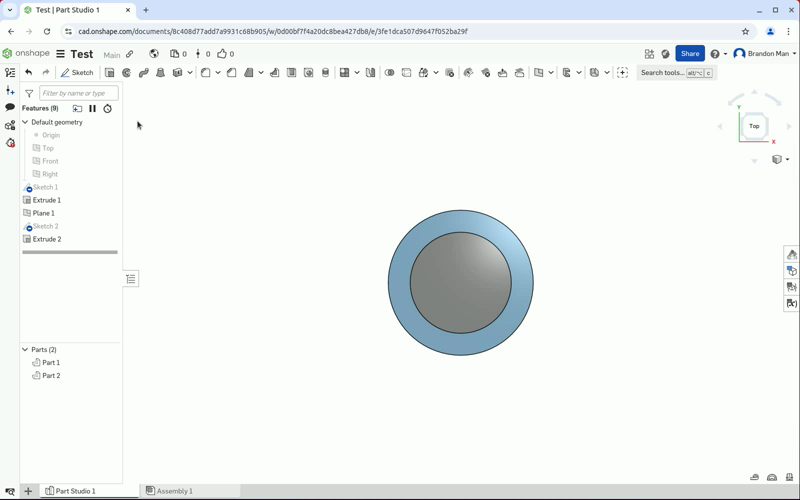
key(shift+h)
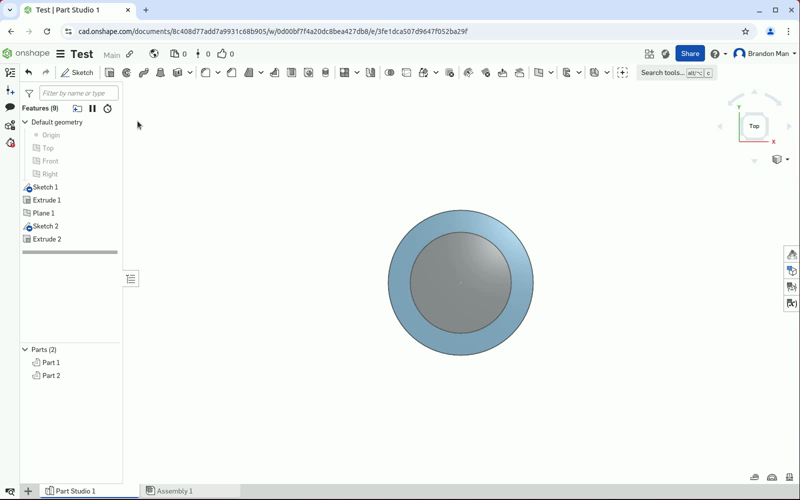
key(shift+7)
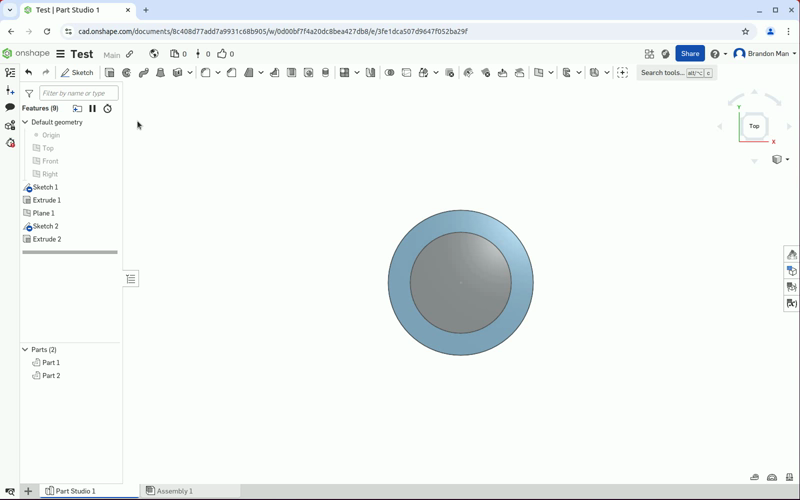
key(up, 3)
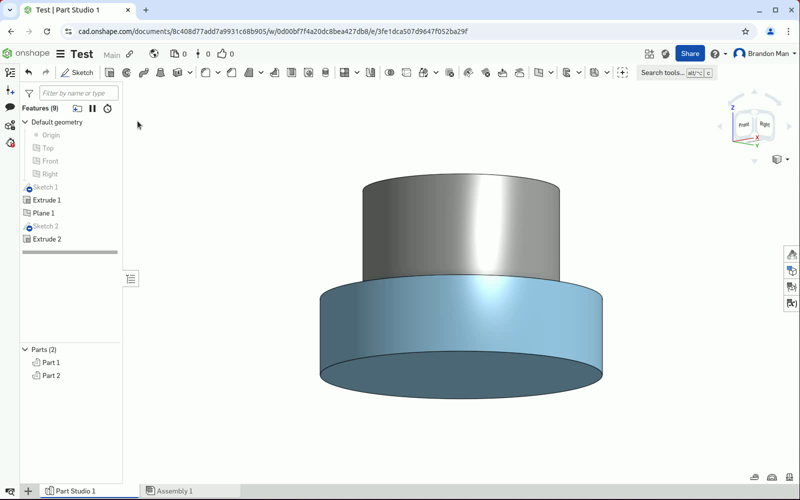
key(left, 3)
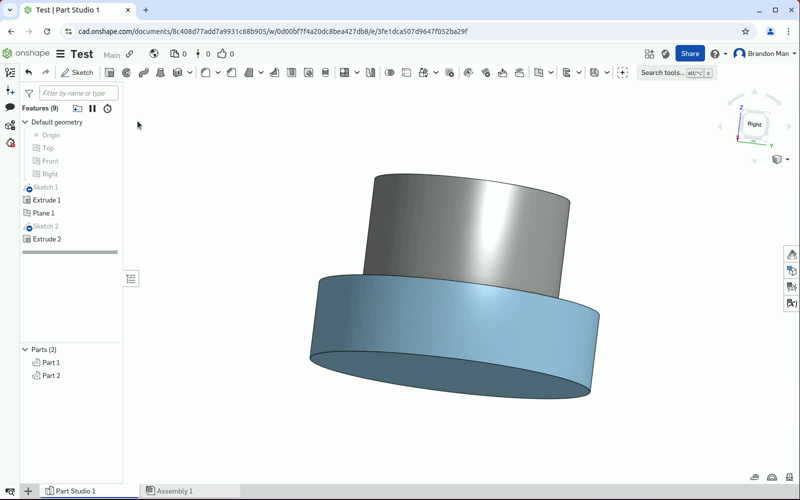
key(right, 3)
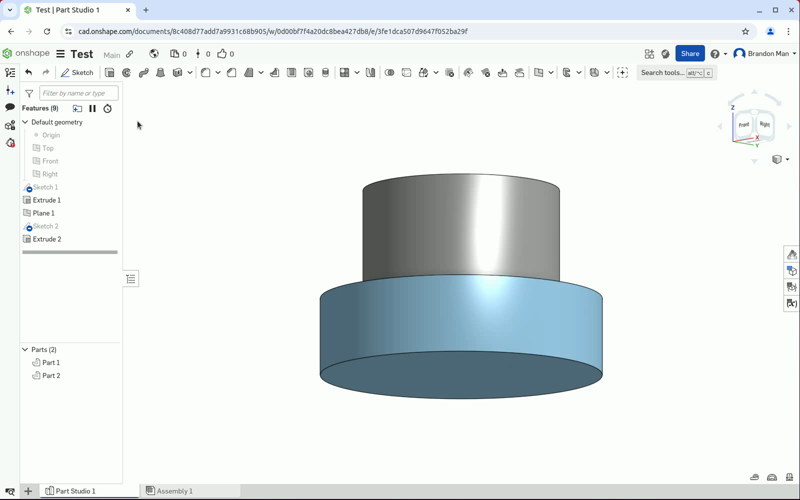
key(down, 3)
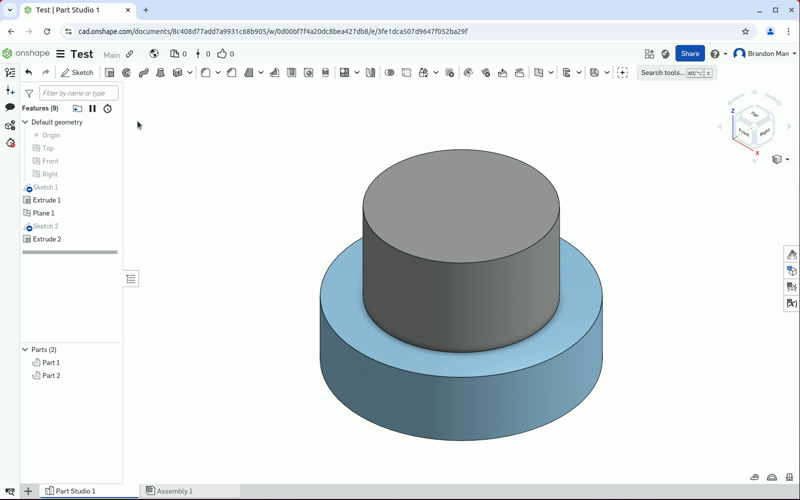
mouse_move(73, 189)
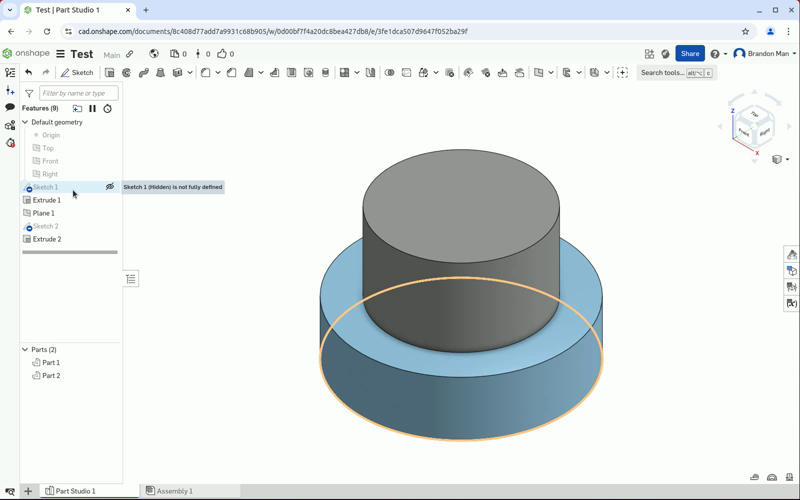
click(73, 189)